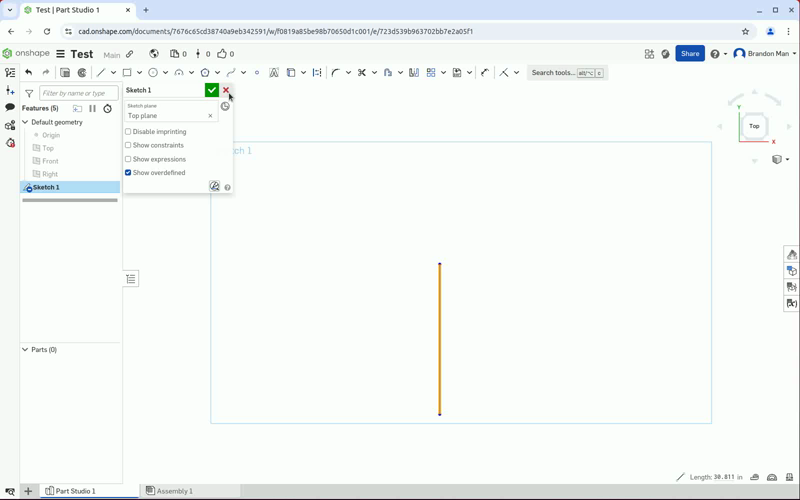
key(shift+h)
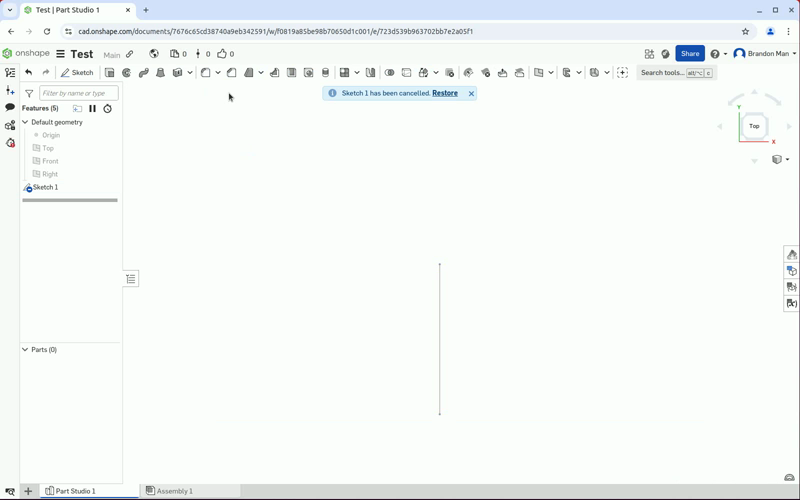
key(shift+s)
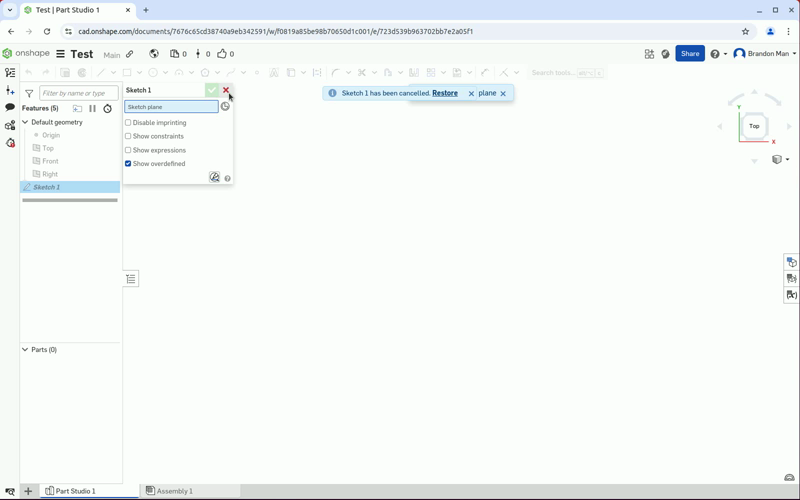
mouse_move(73, 150)
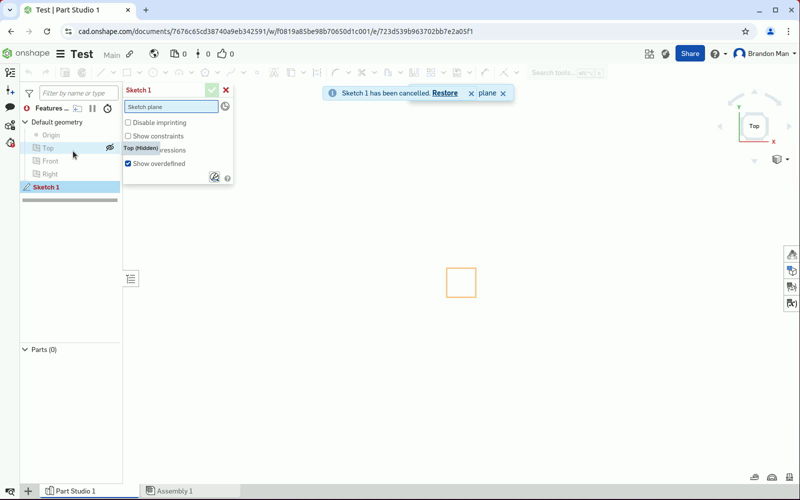
click(73, 150)
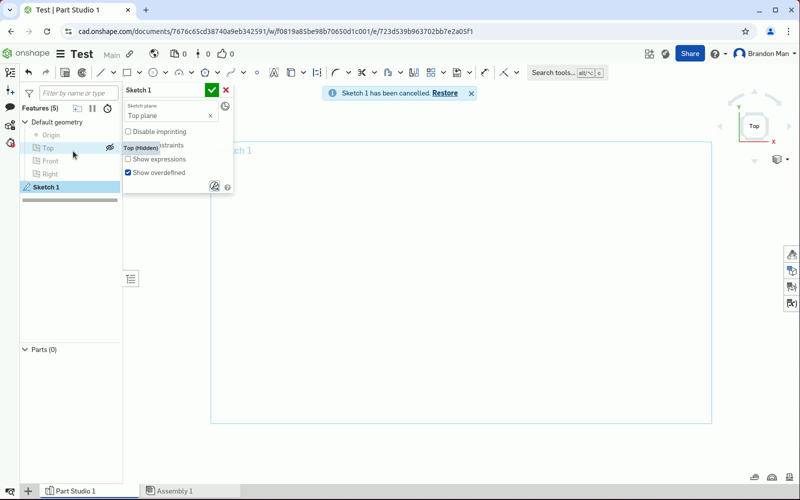
mouse_move(73, 352)
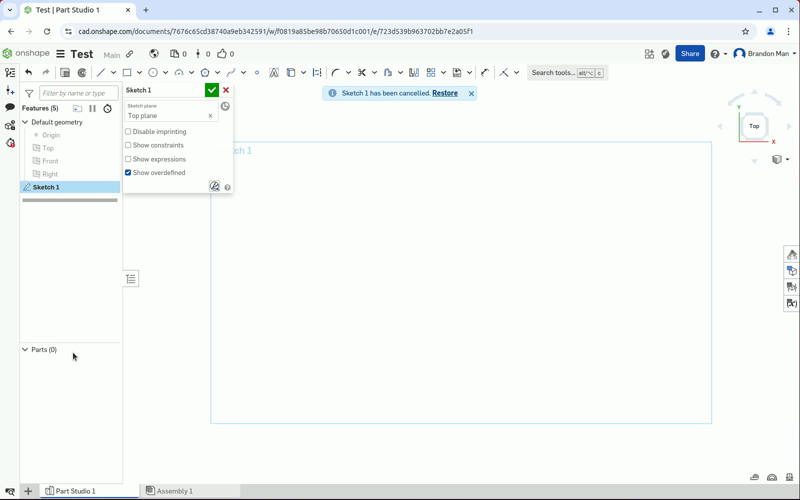
key(y)
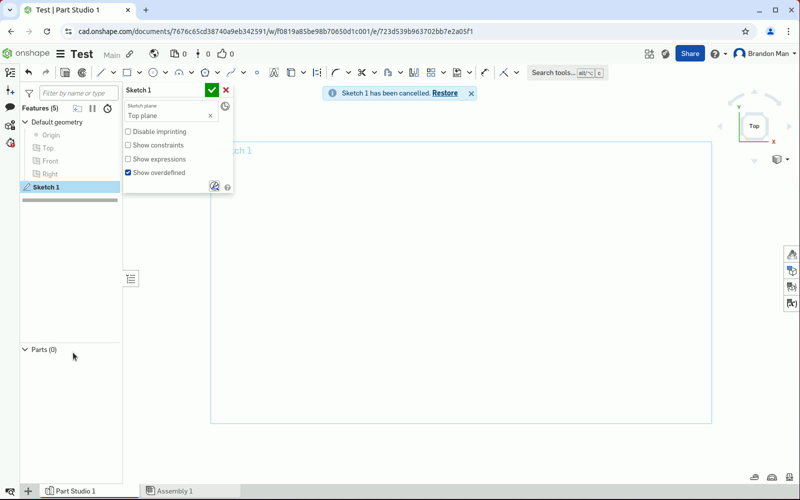
key(c)
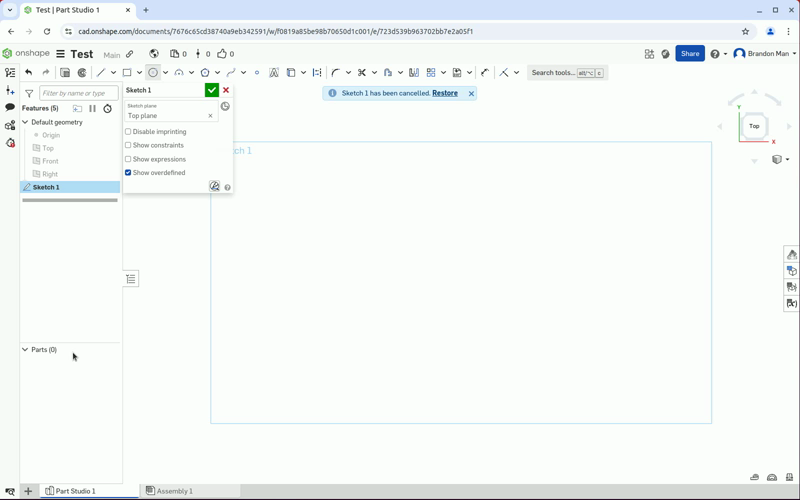
key_down(shift)
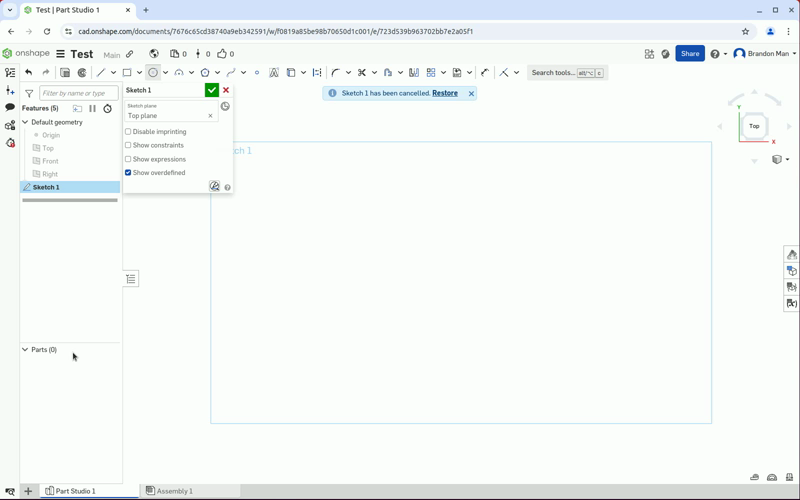
mouse_move(461, 282)
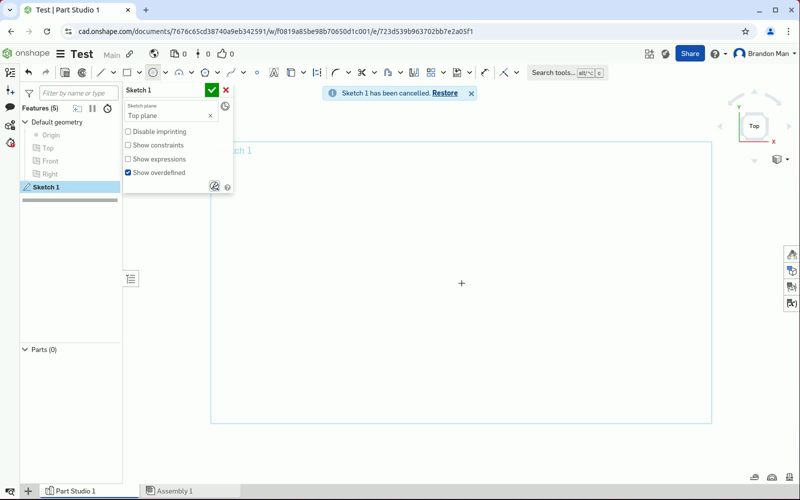
click(461, 282)
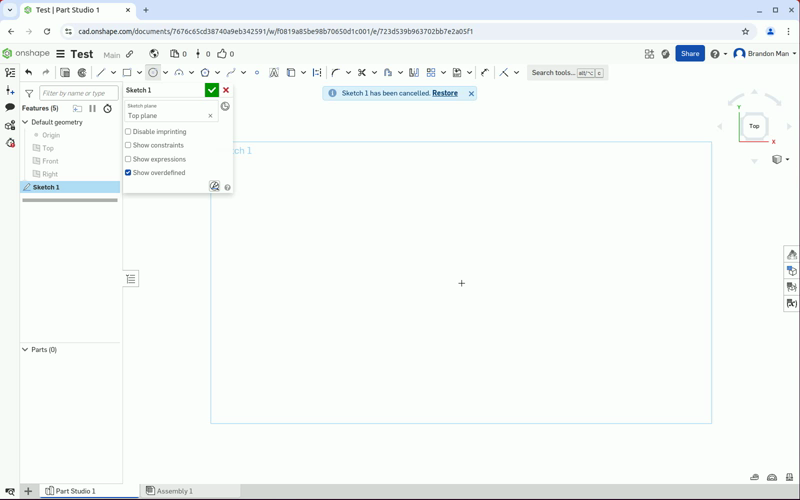
key_up(shift)
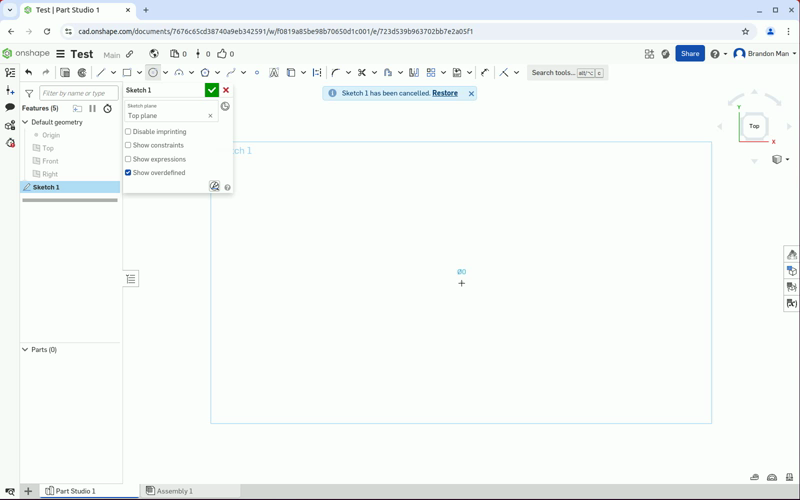
mouse_move(491, 282)
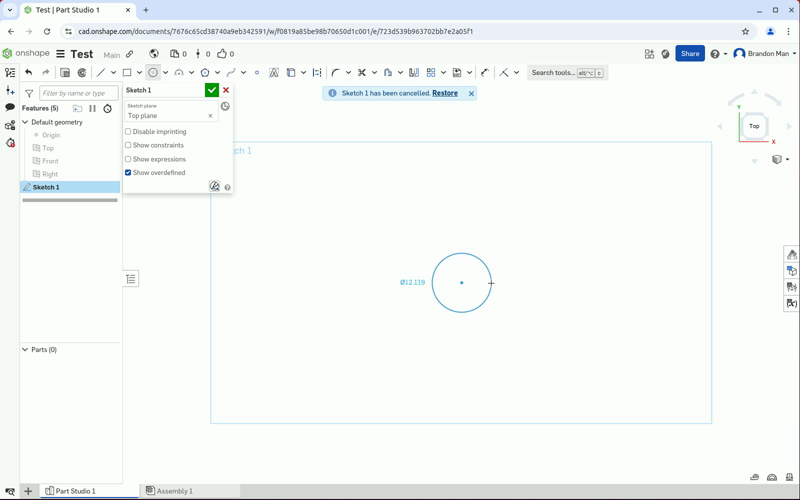
click(491, 282)
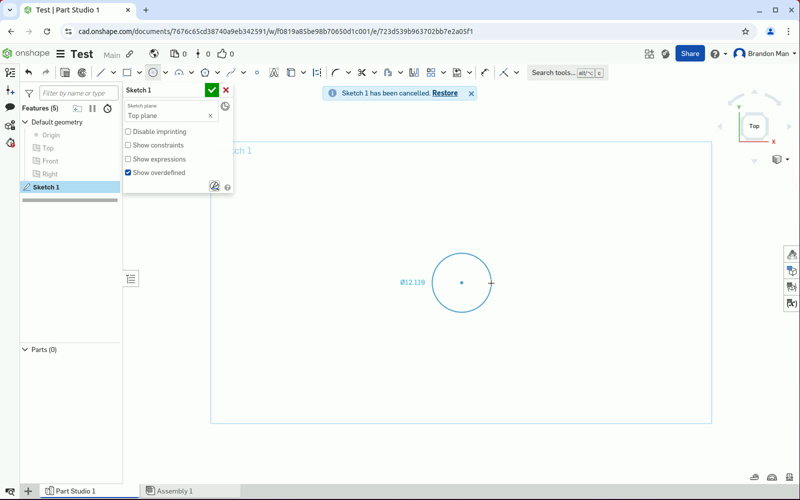
key(esc)
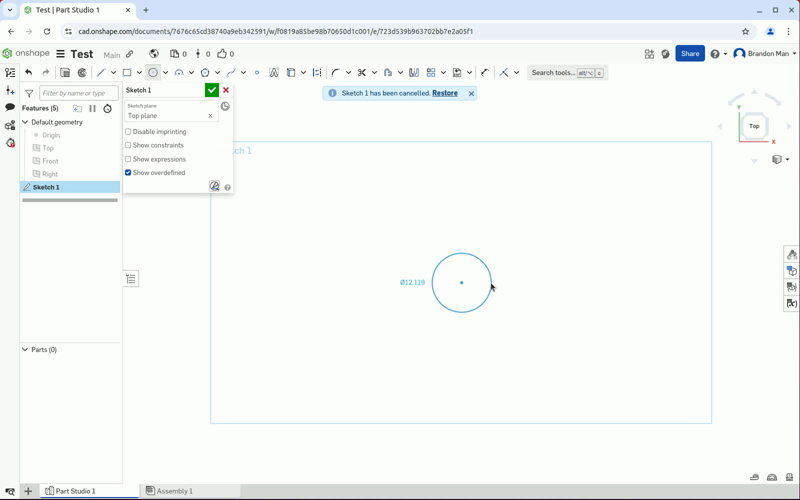
mouse_move(486, 285)
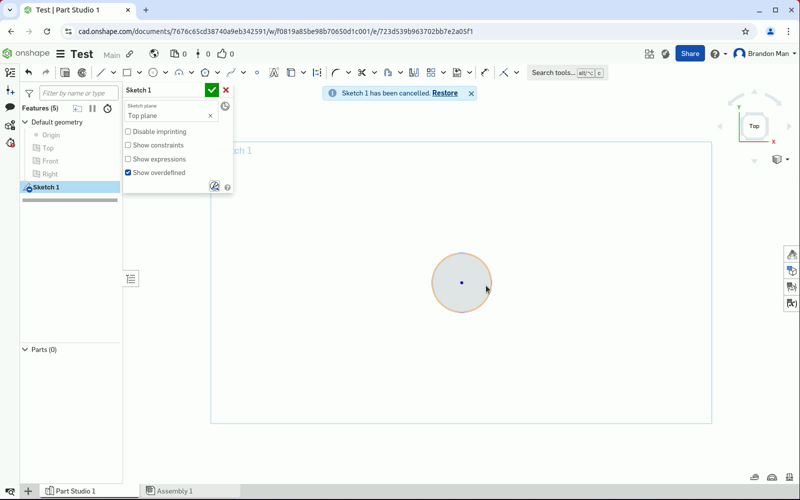
click(486, 285)
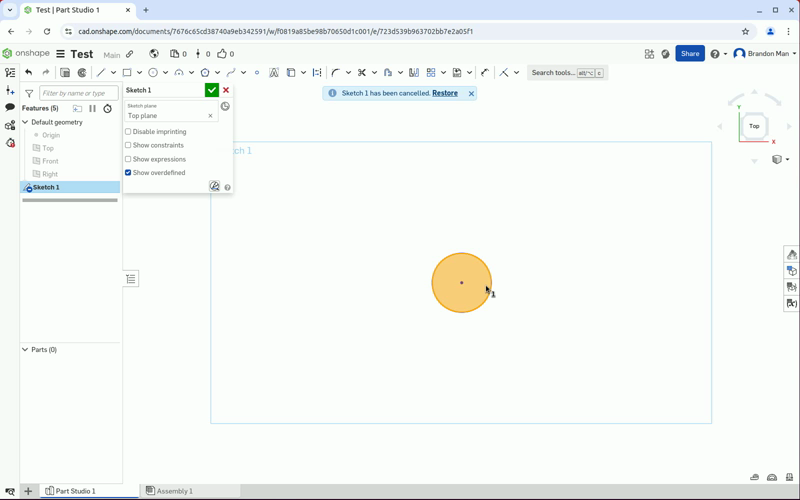
mouse_move(73, 352)
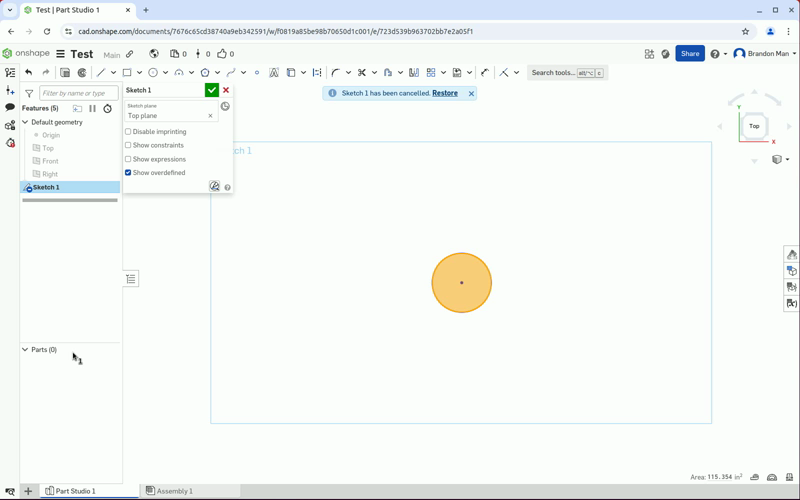
key(shift+y)
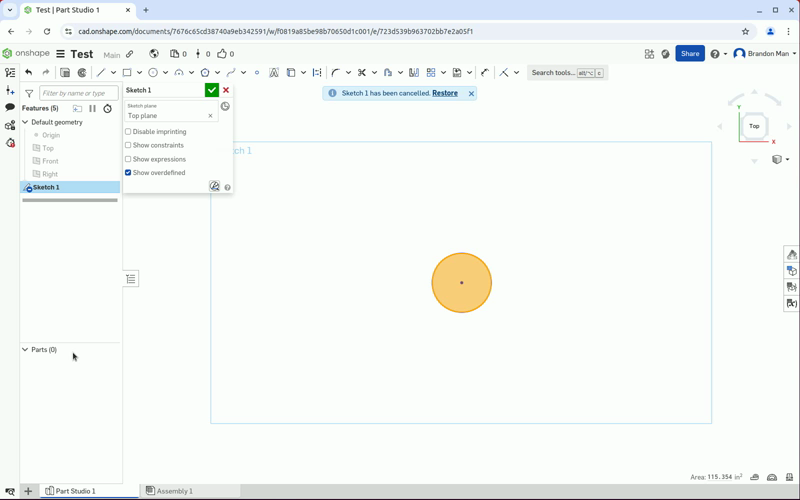
key(shift+e)
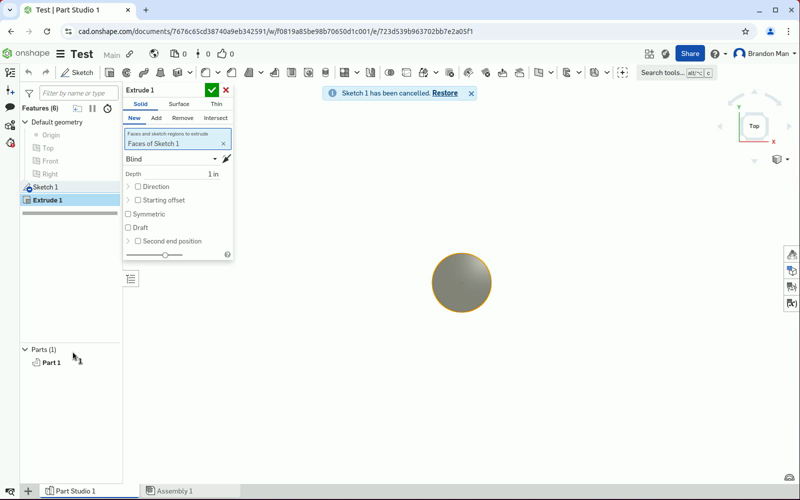
mouse_move(143, 106)
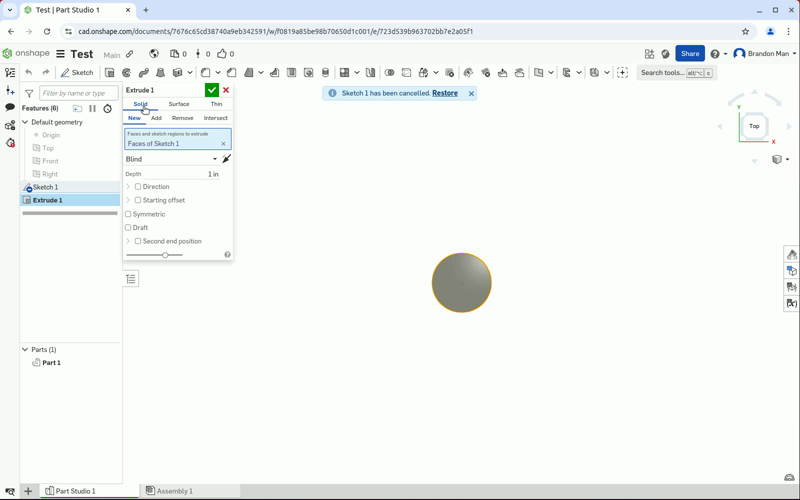
click(143, 106)
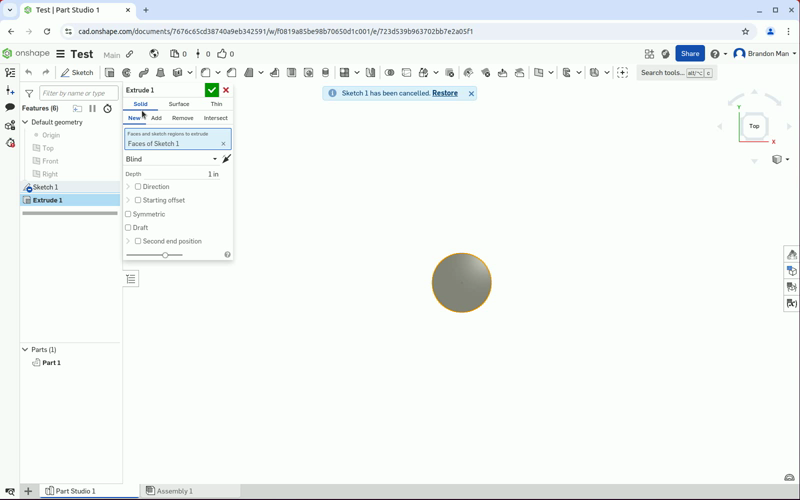
mouse_move(137, 120)
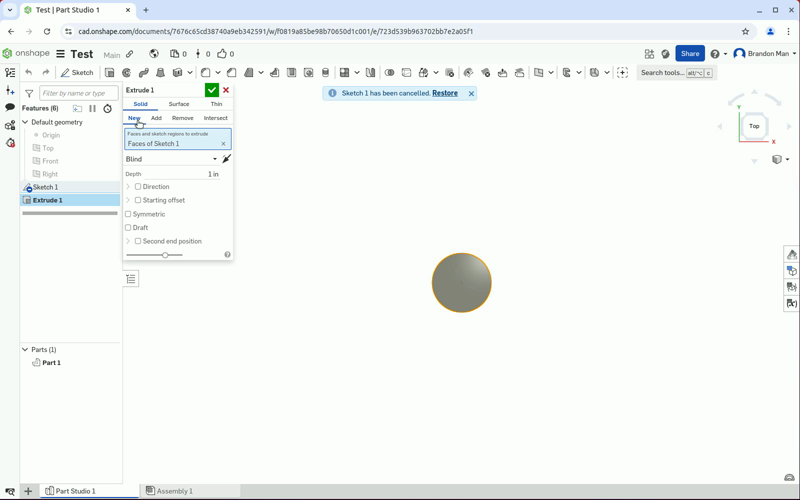
click(137, 120)
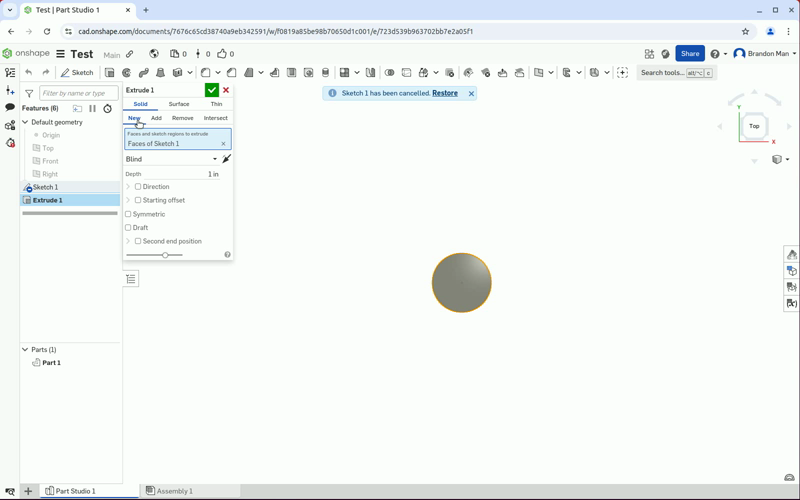
key(tab, 4)
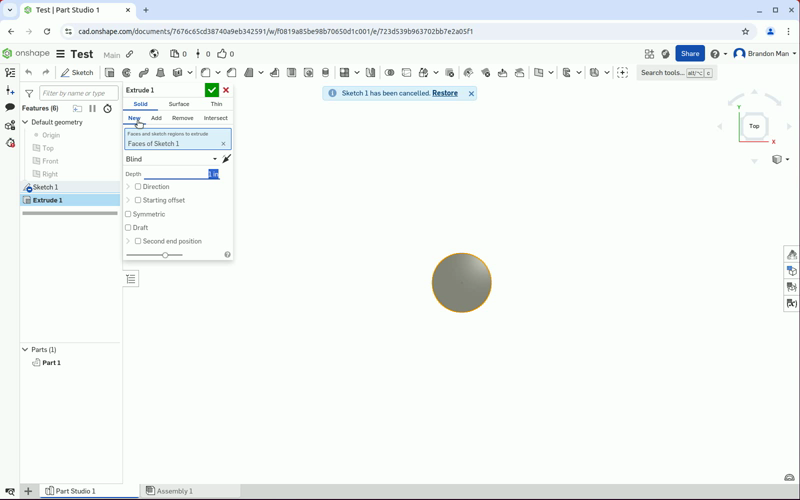
text(0.722)
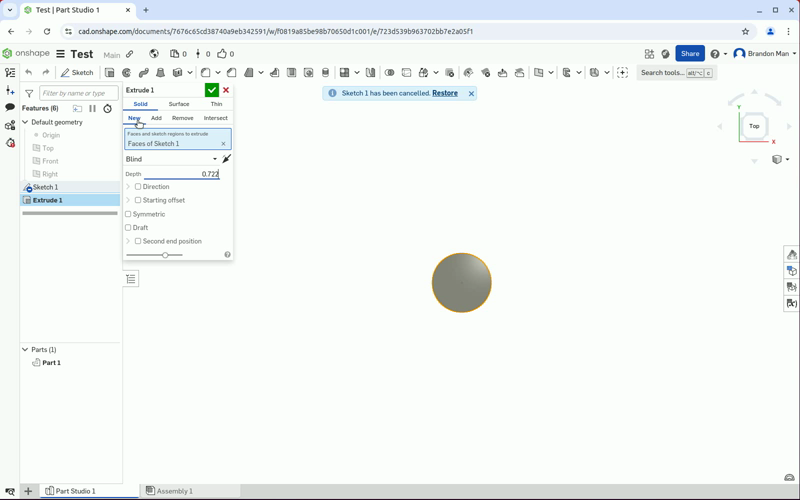
key(enter)
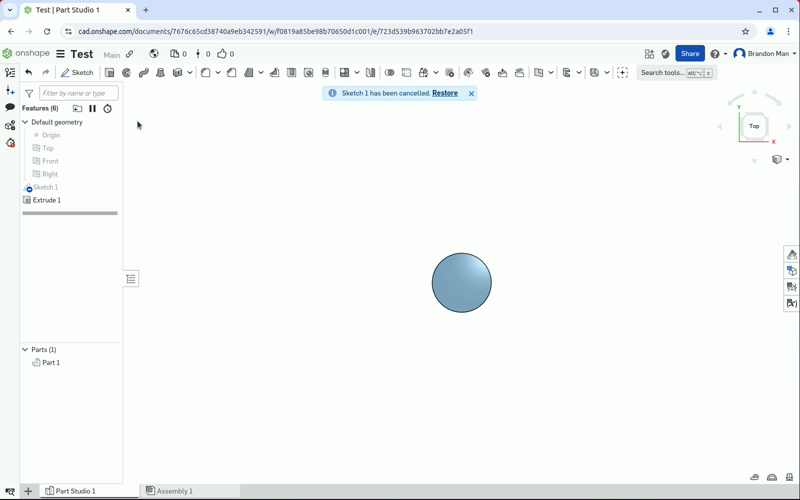
key(shift+h)
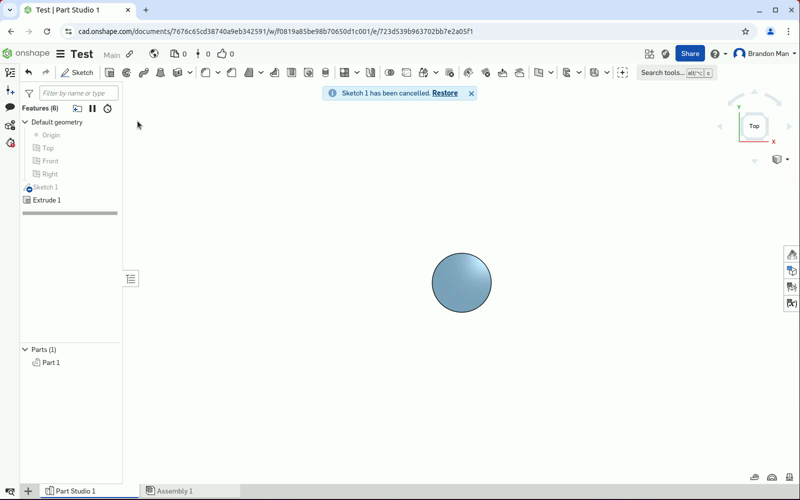
key(shift+h)
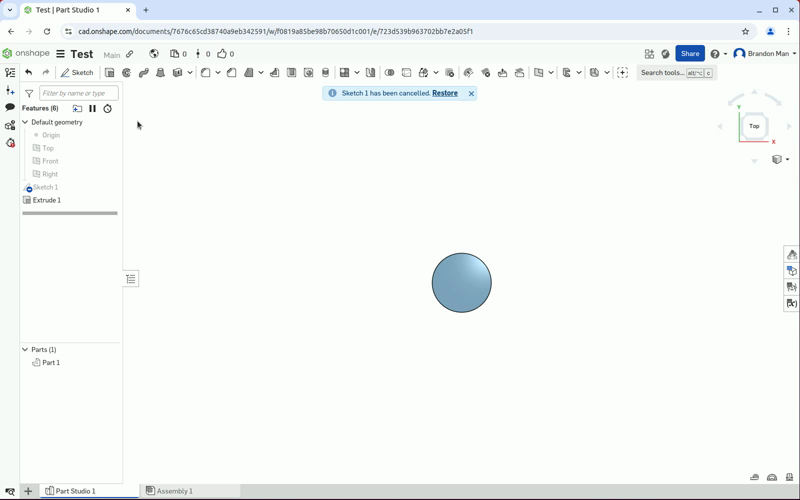
mouse_move(73, 189)
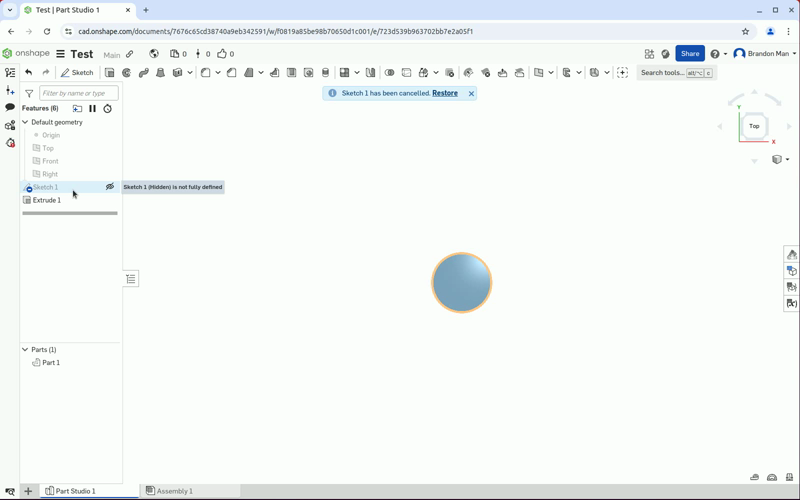
click(73, 189)
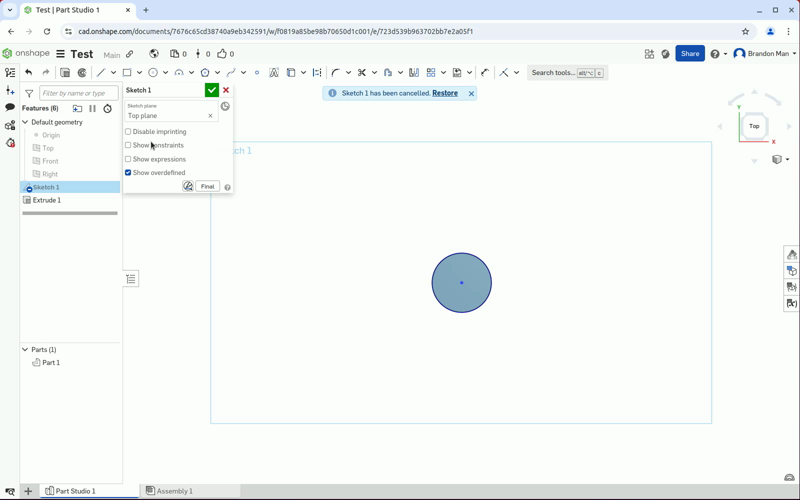
mouse_move(229, 92)
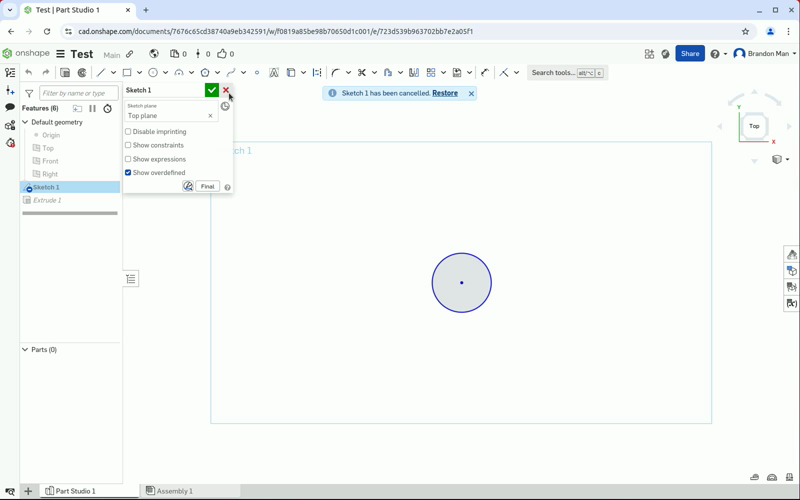
click(229, 92)
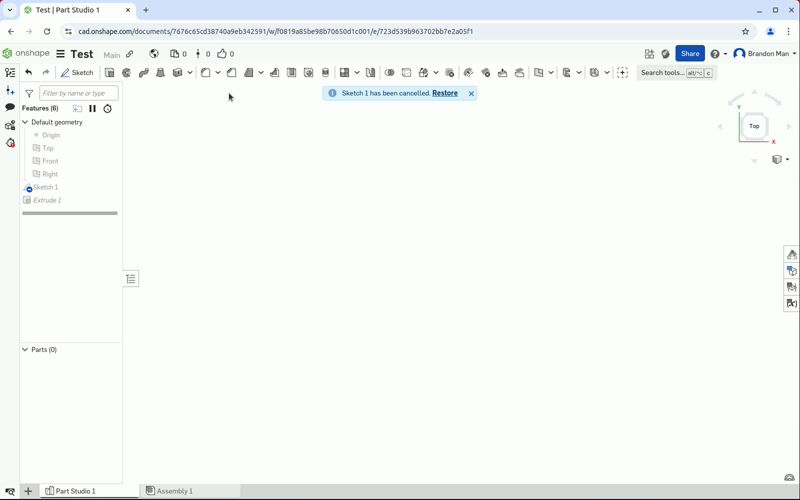
mouse_move(541, 75)
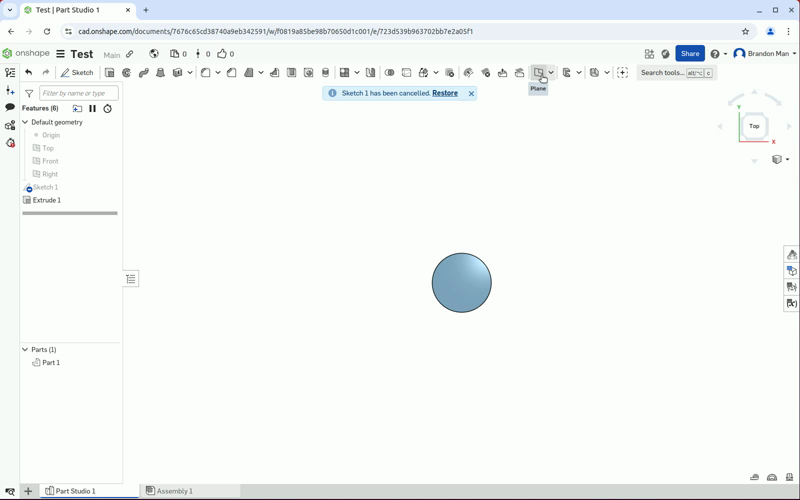
click(541, 75)
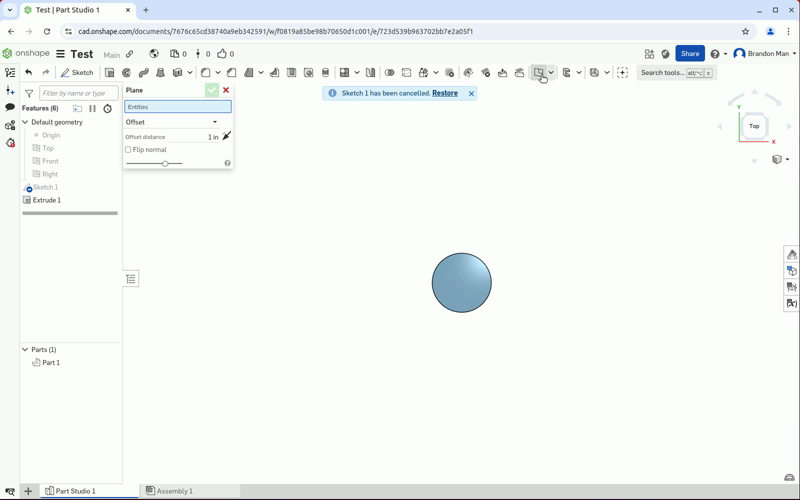
mouse_move(73, 150)
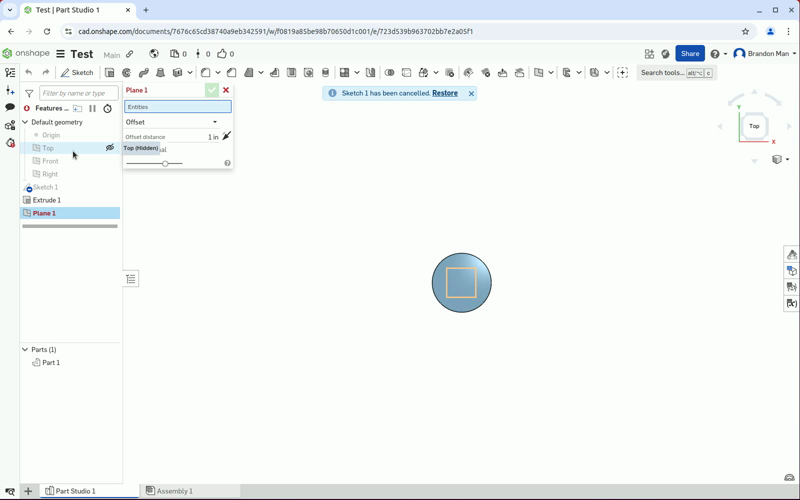
click(73, 150)
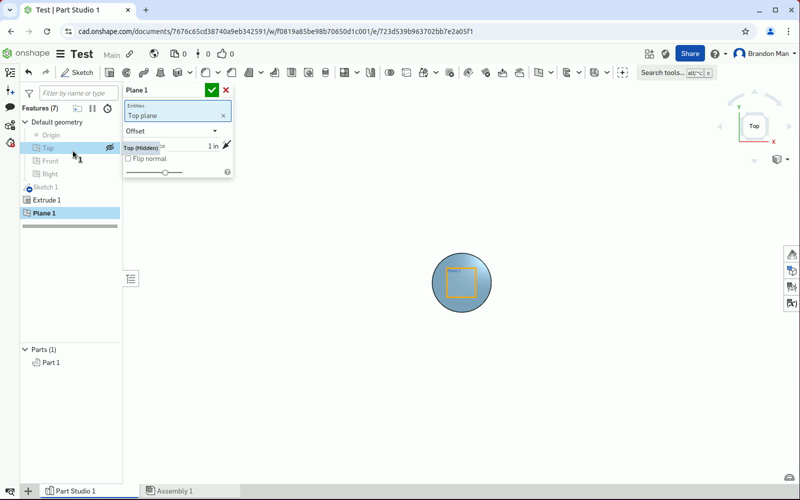
key(tab, 2)
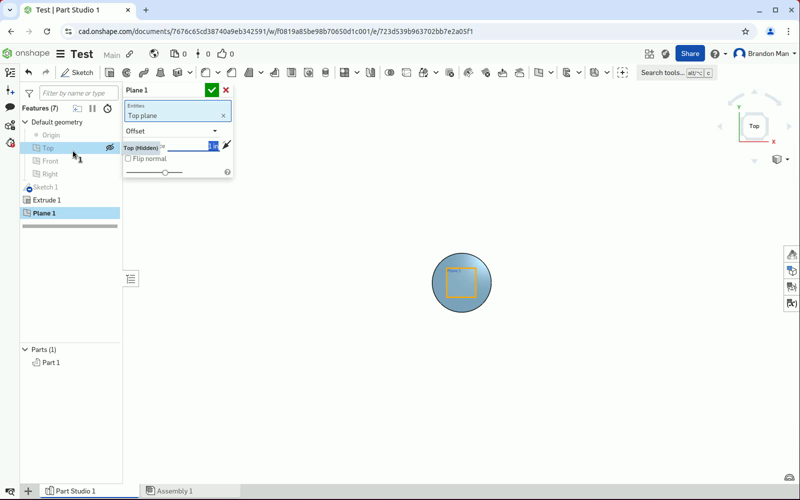
text(0.709)
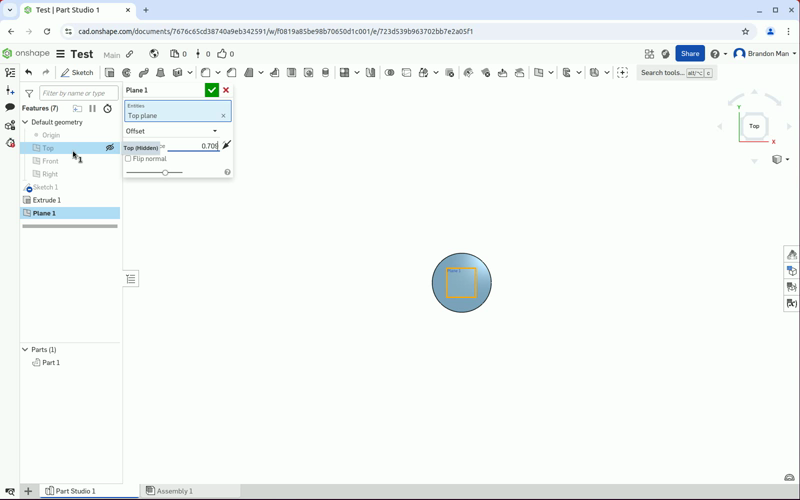
key(enter, 2)
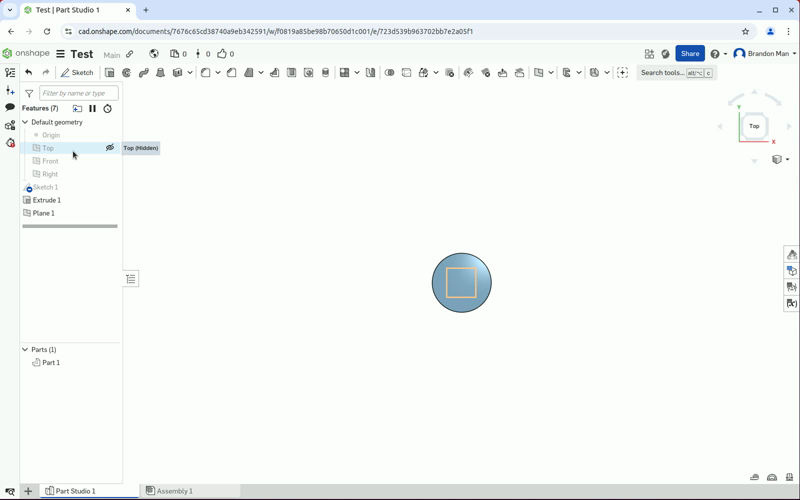
key(shift+s)
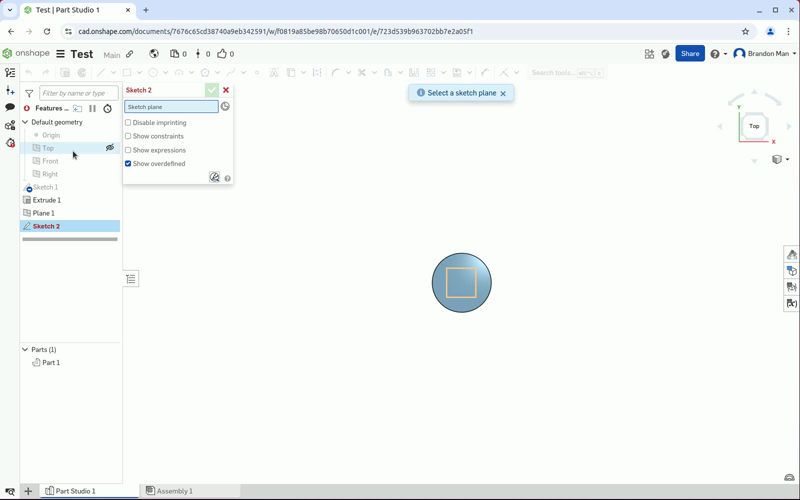
mouse_move(73, 215)
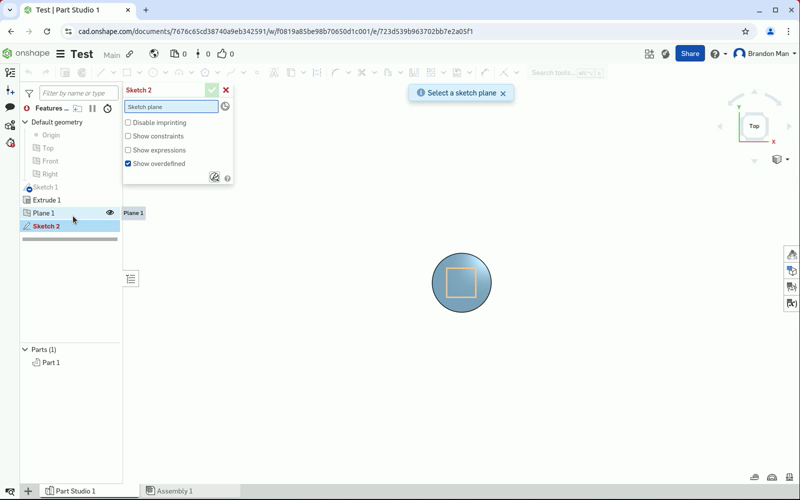
click(73, 215)
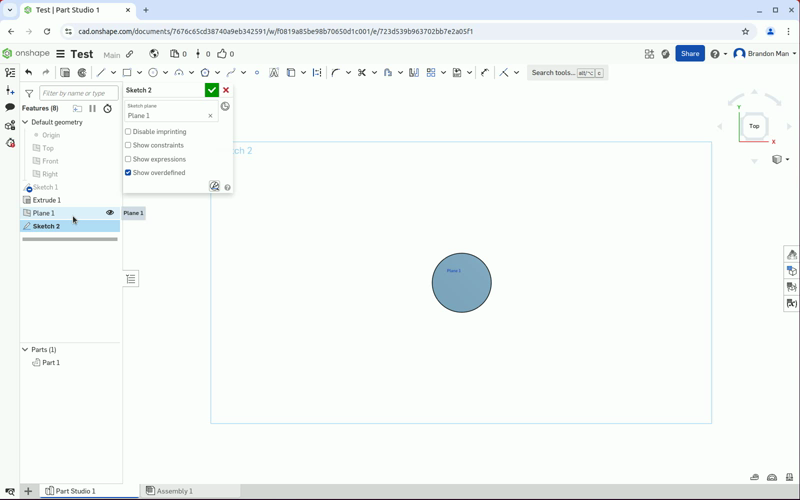
mouse_move(73, 352)
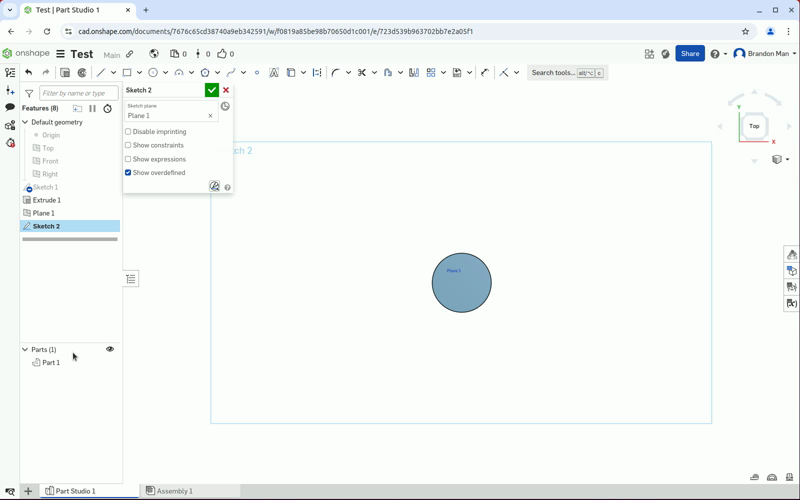
key(y)
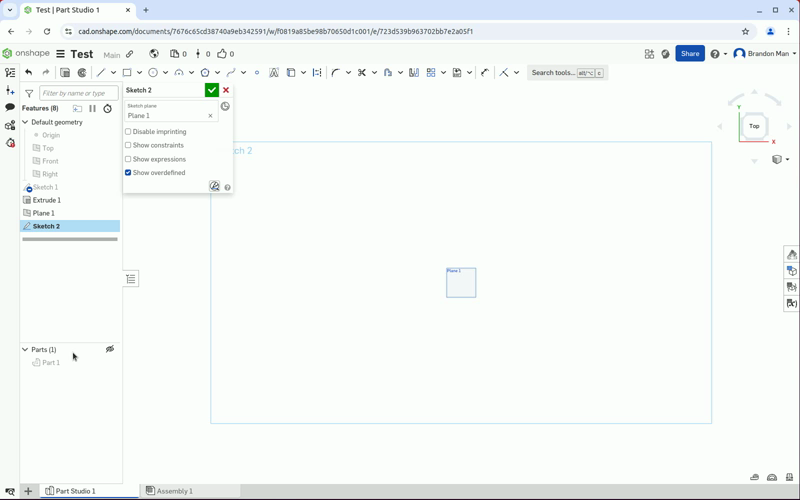
key(c)
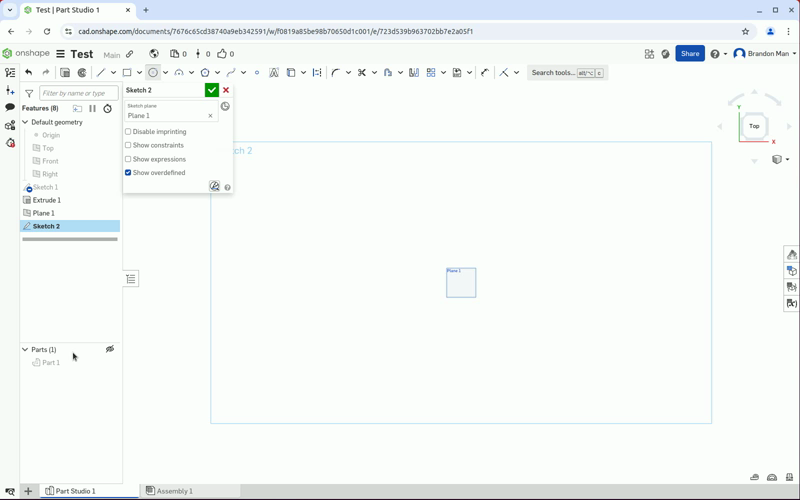
key_down(shift)
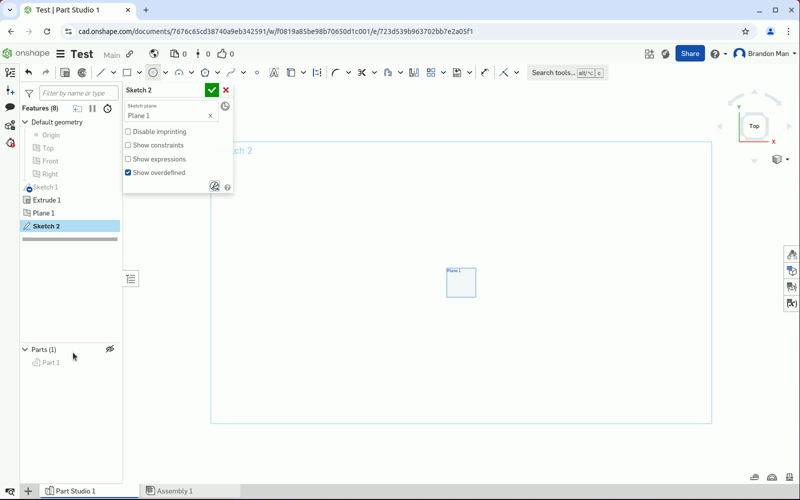
mouse_move(461, 282)
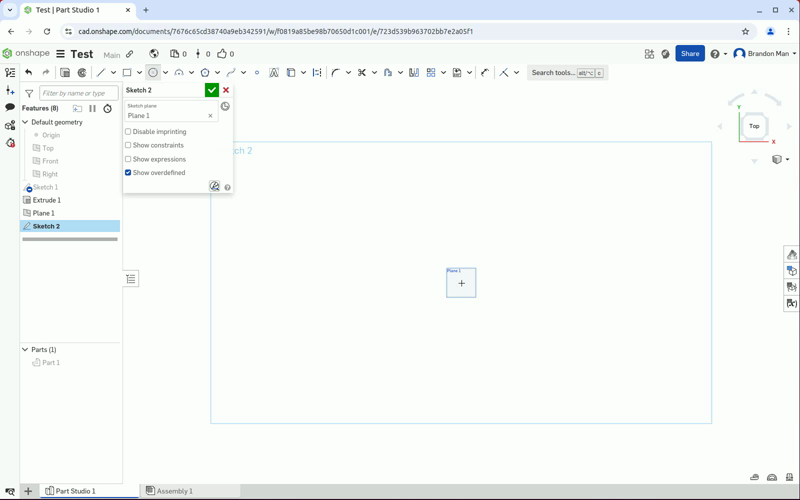
click(461, 282)
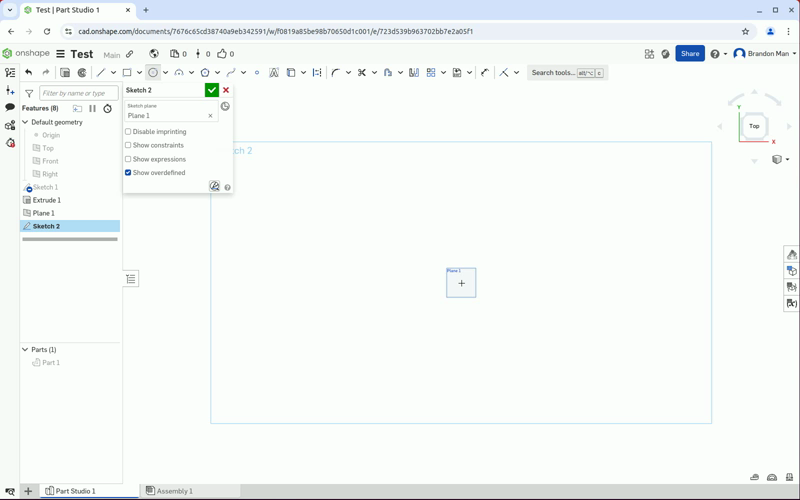
key_up(shift)
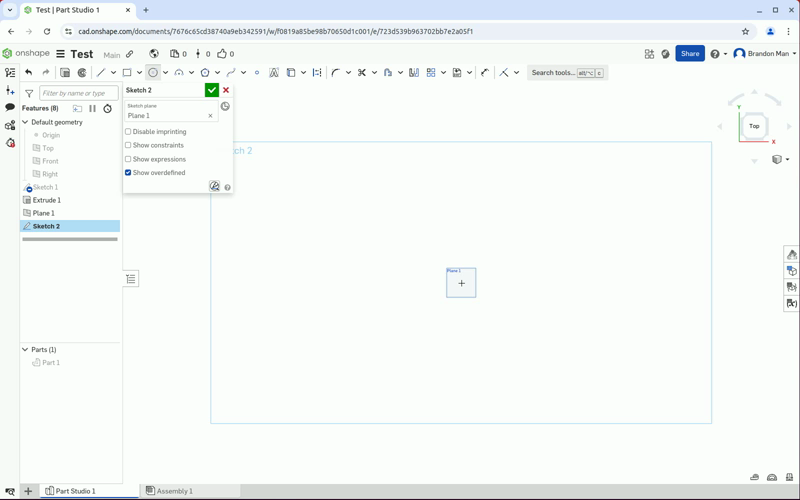
mouse_move(490, 282)
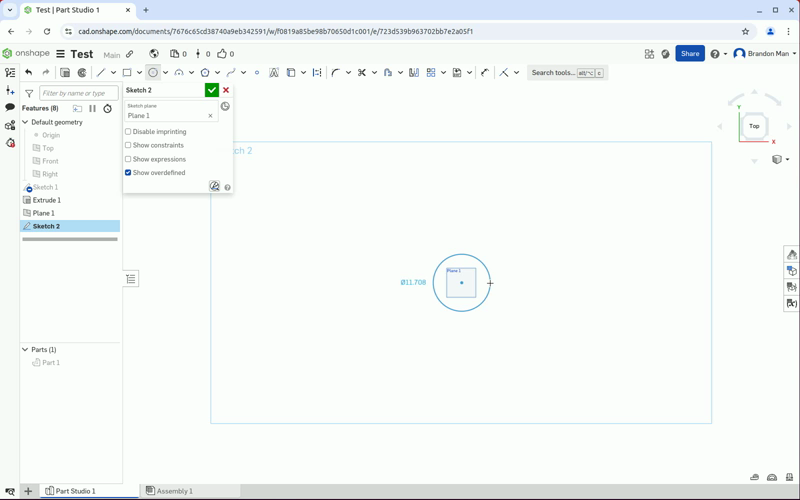
click(490, 282)
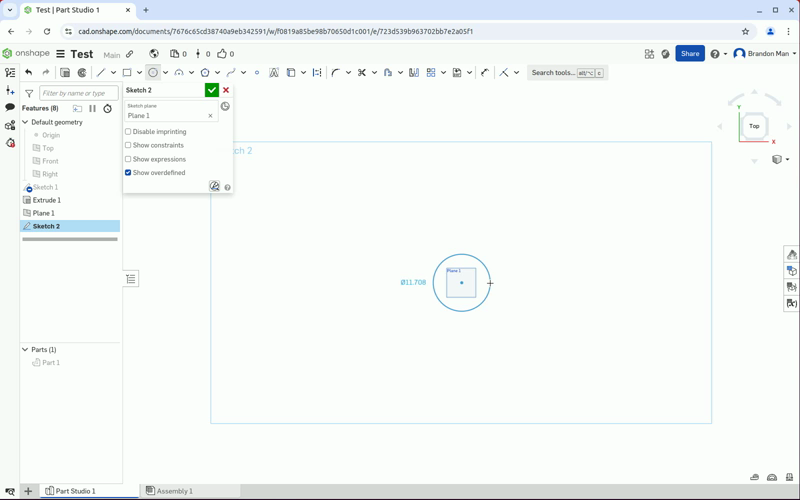
key(esc)
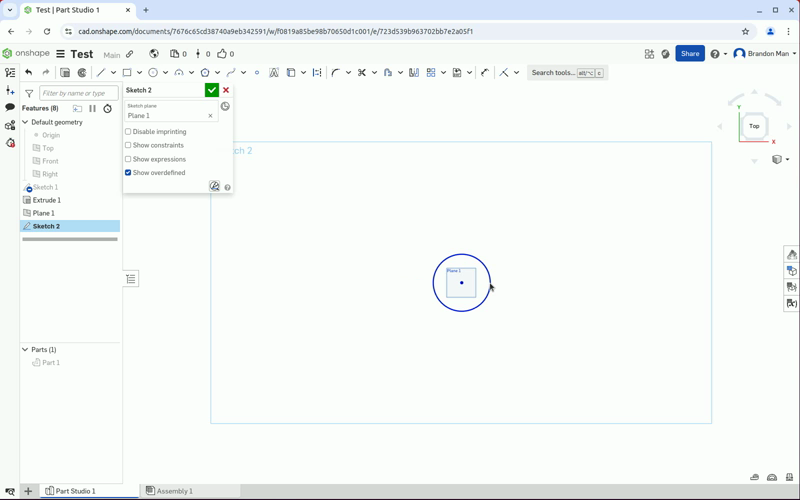
mouse_move(437, 274)
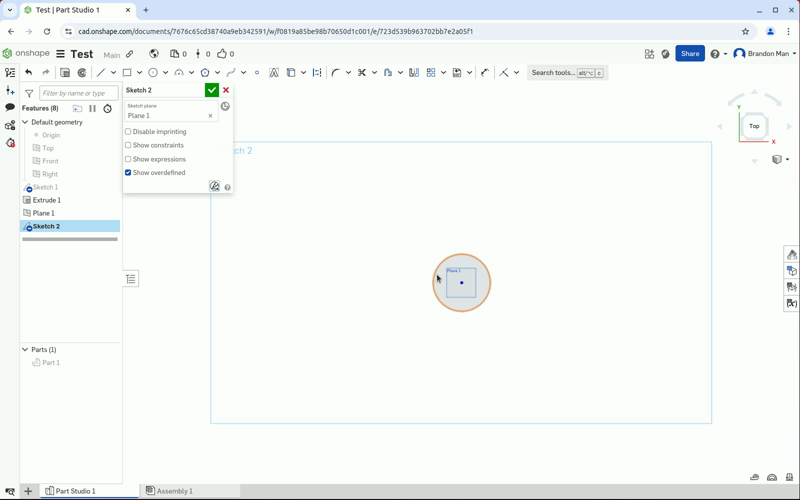
click(437, 274)
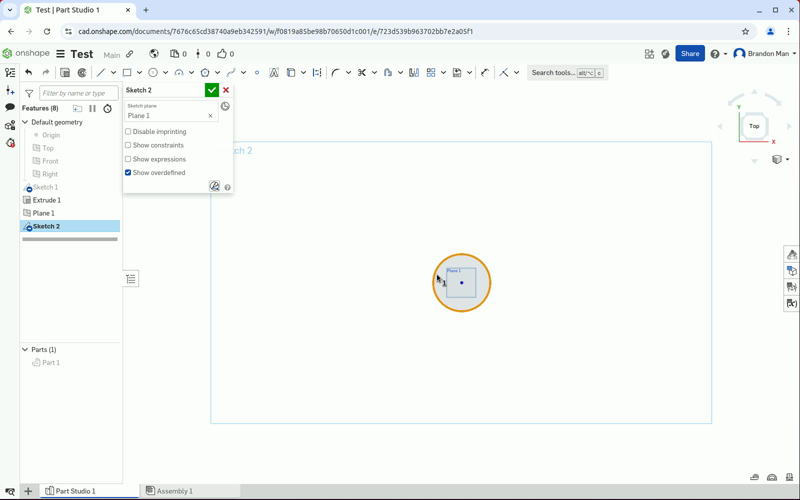
mouse_move(73, 352)
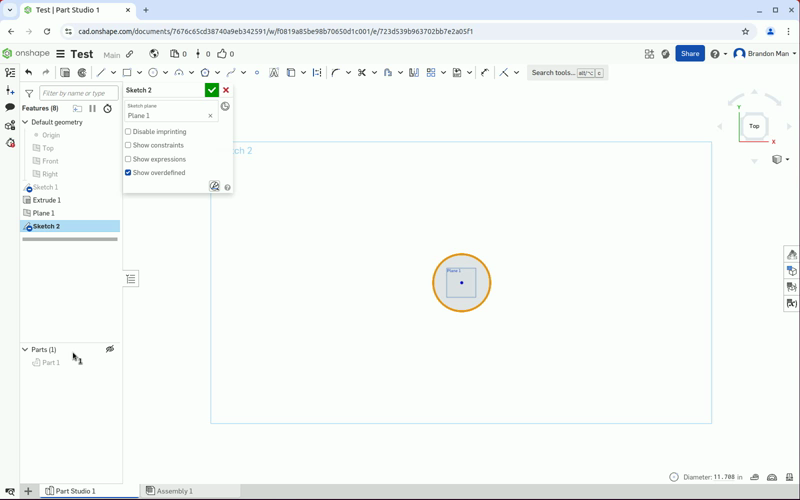
key(shift+y)
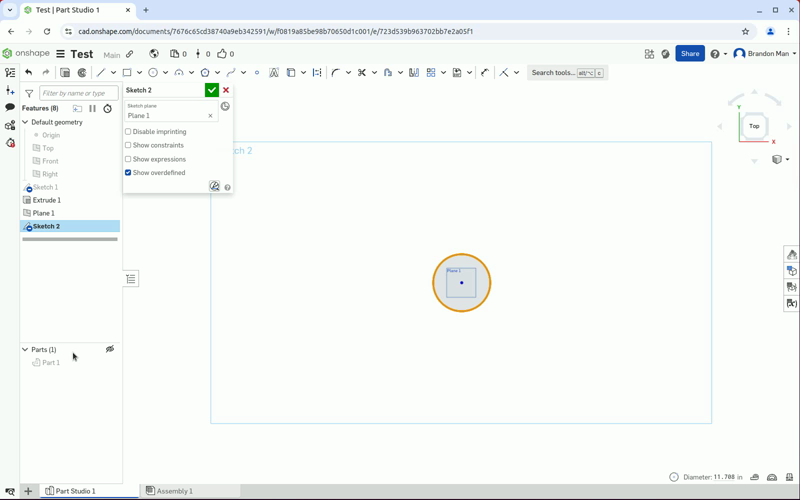
key(shift+e)
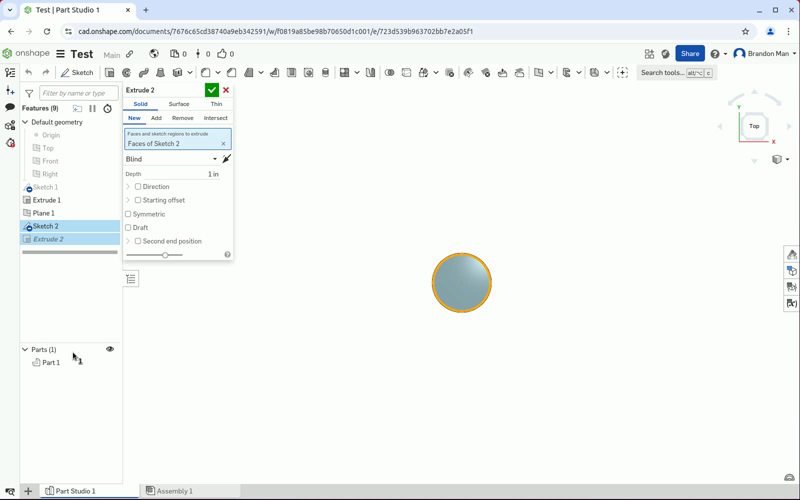
mouse_move(143, 106)
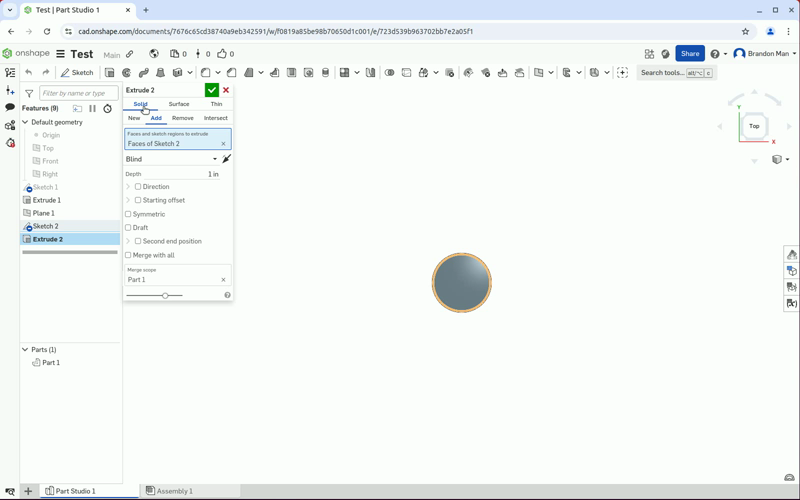
click(143, 106)
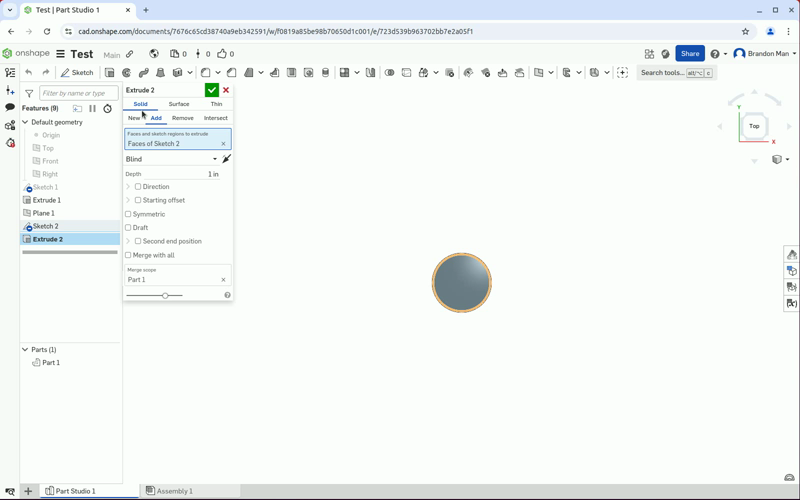
mouse_move(137, 120)
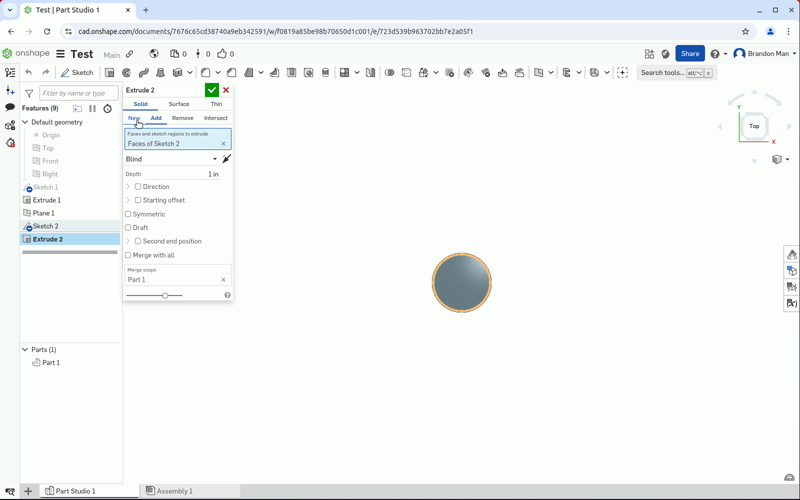
click(137, 120)
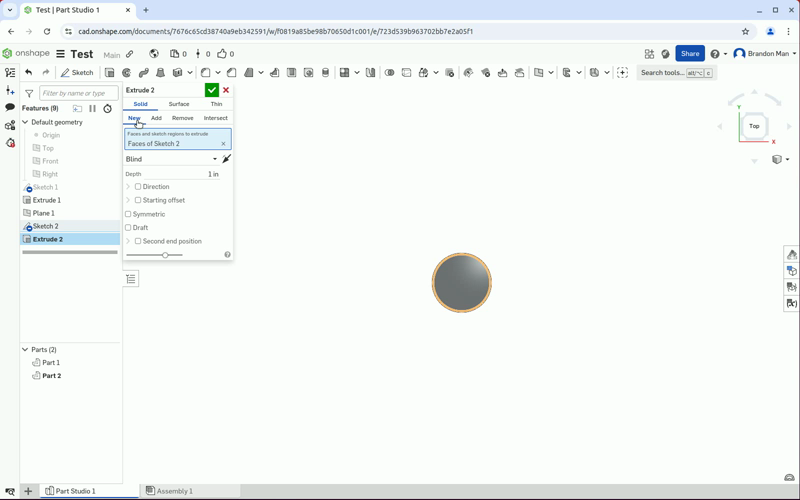
key(tab, 4)
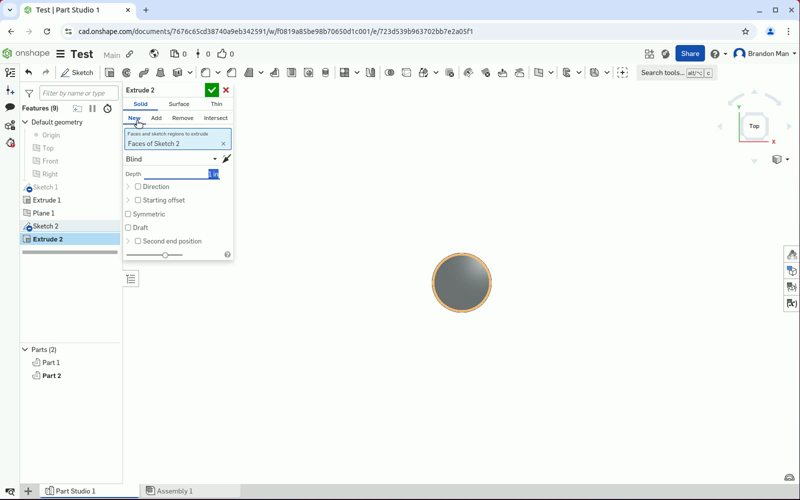
text(21.664)
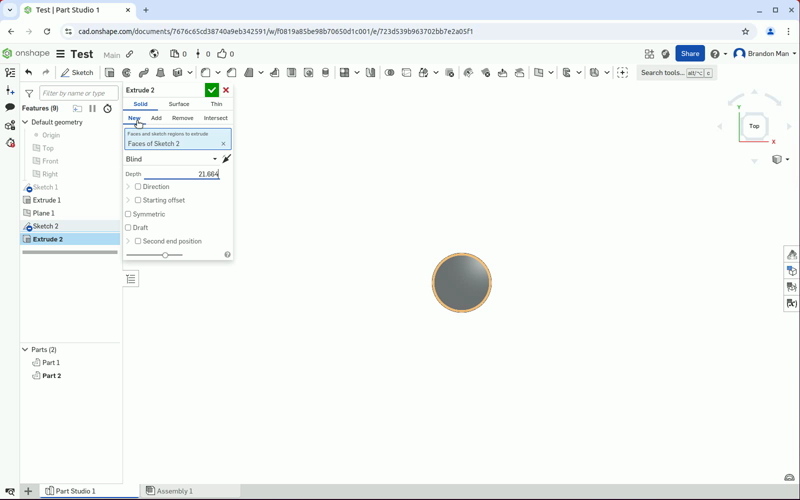
key(enter)
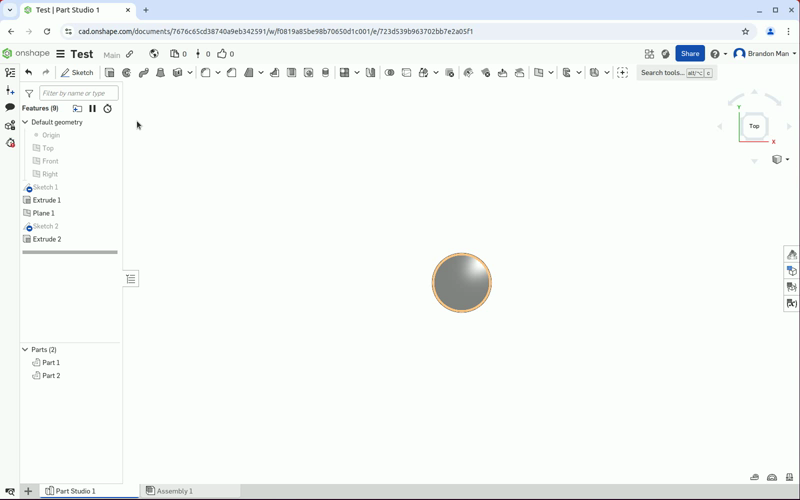
key(shift+h)
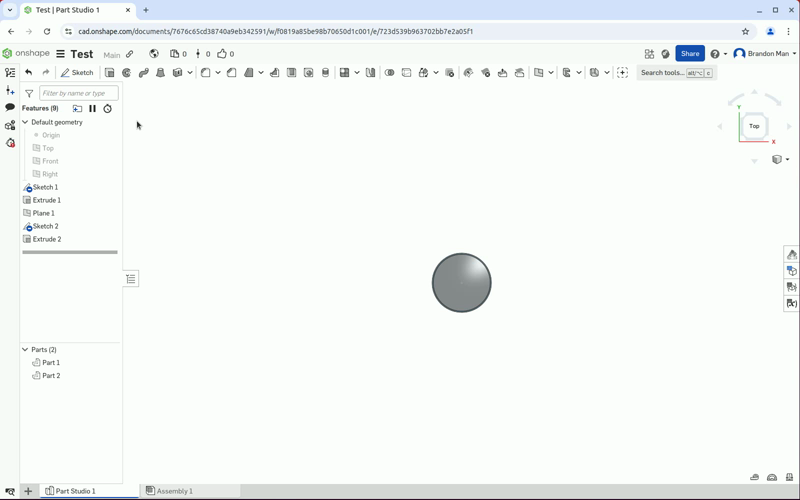
key(shift+h)
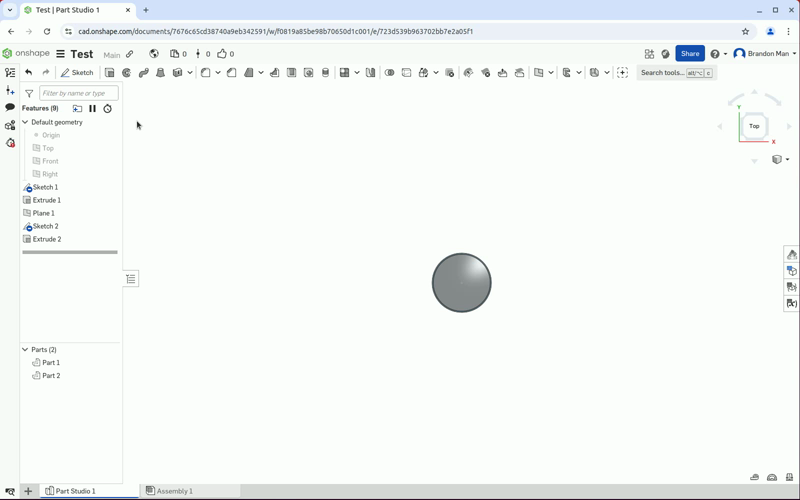
key(shift+7)
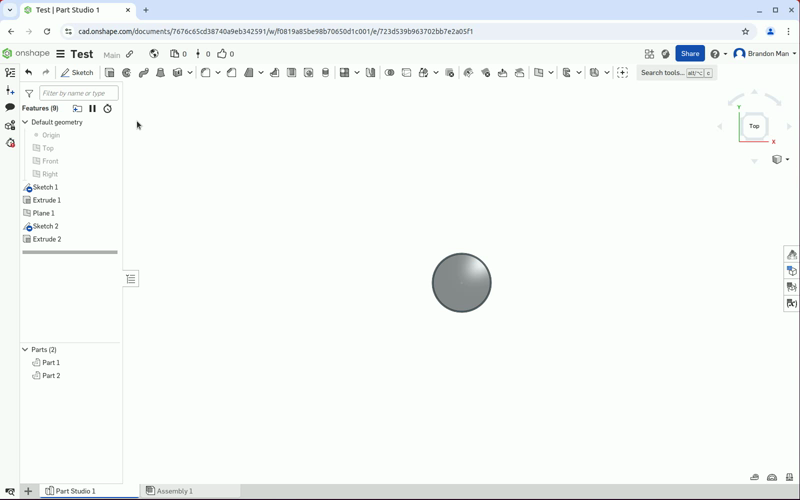
key(up, 3)
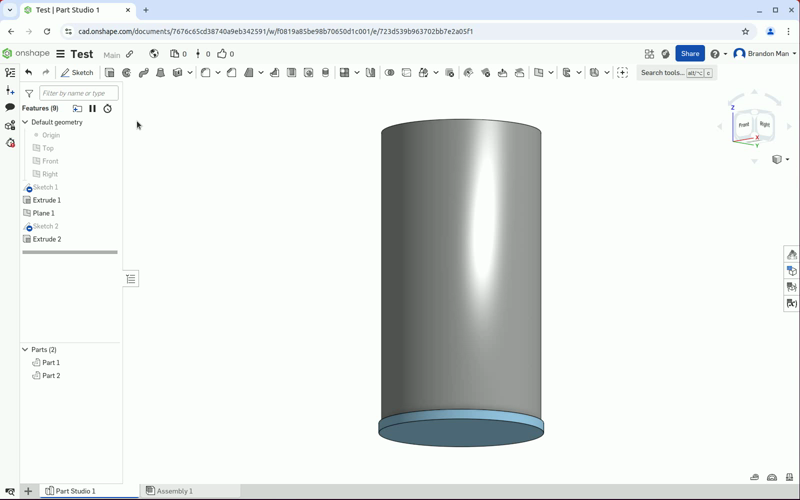
key(left, 3)
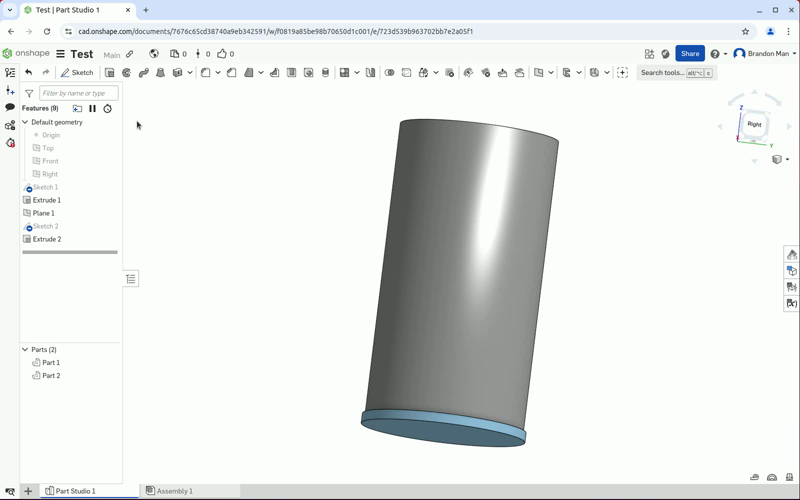
key(right, 3)
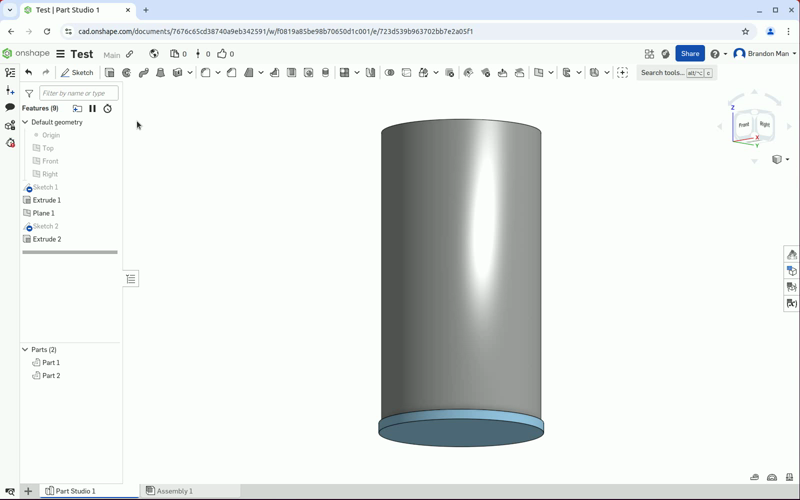
key(down, 3)
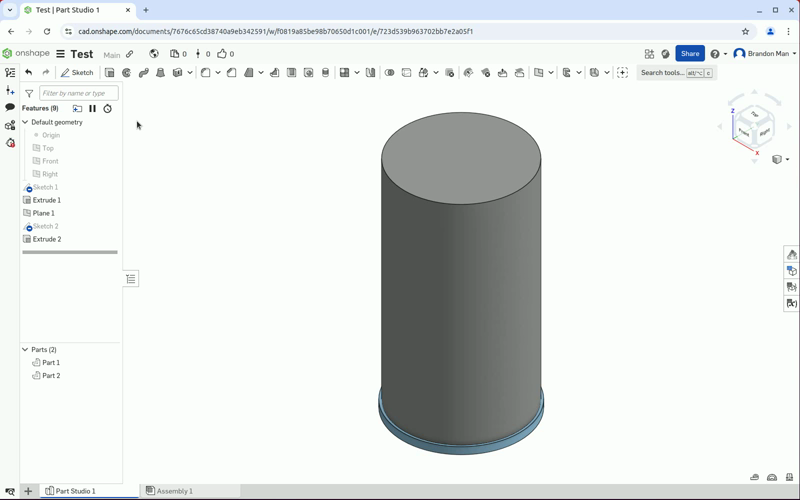
mouse_move(73, 189)
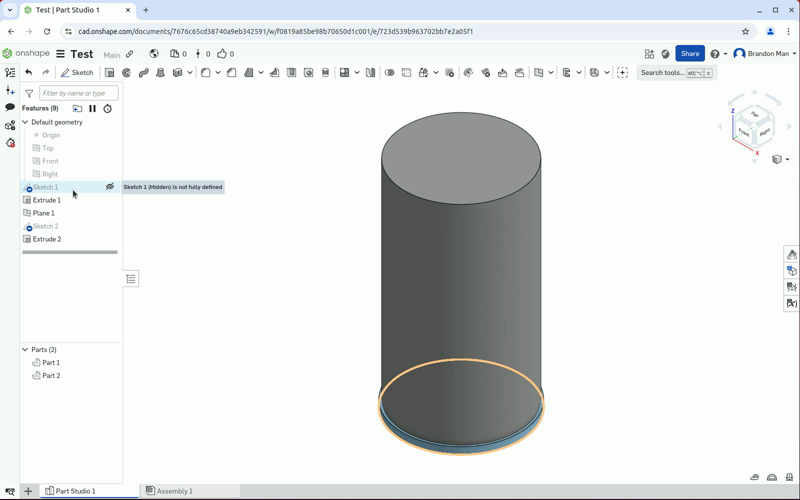
click(73, 189)